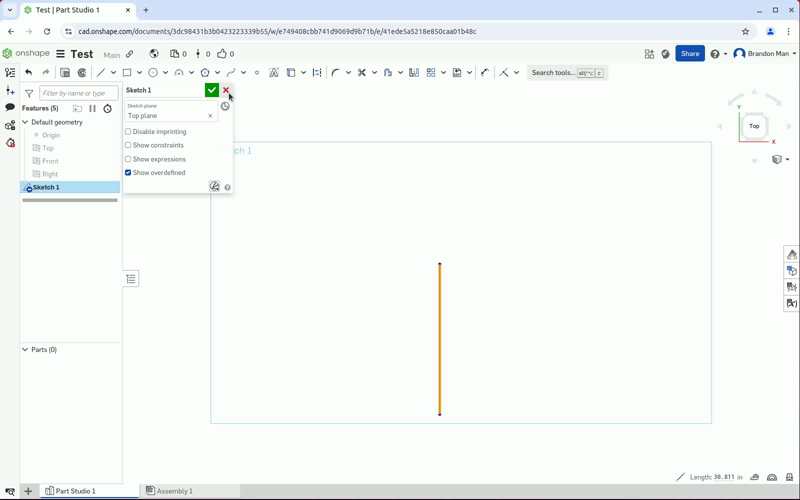
key(shift+h)
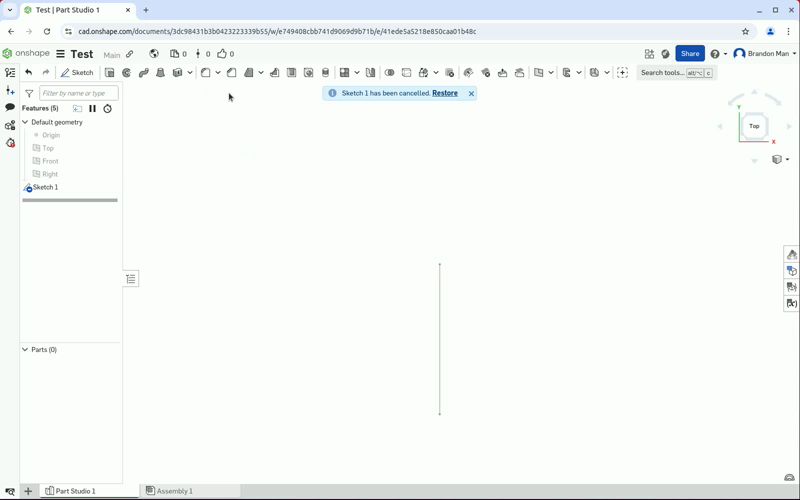
key(shift+s)
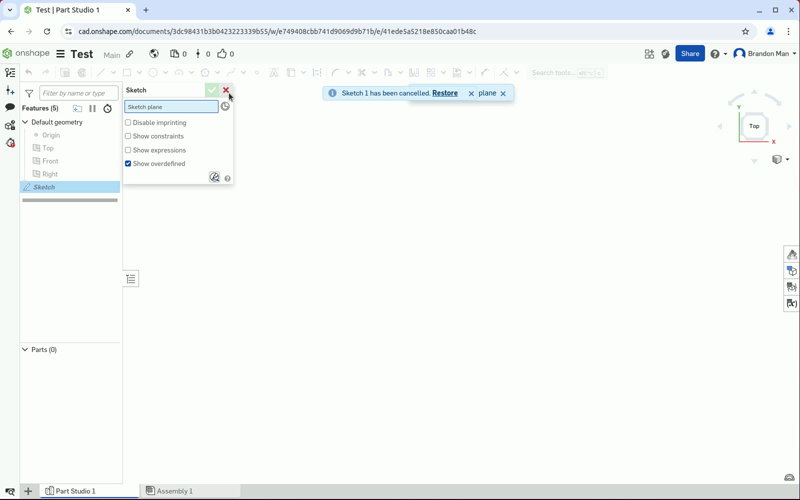
mouse_move(73, 150)
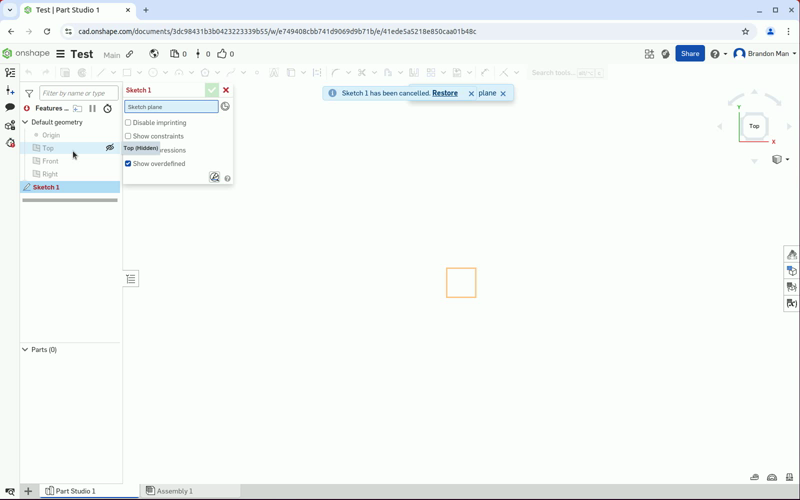
click(73, 150)
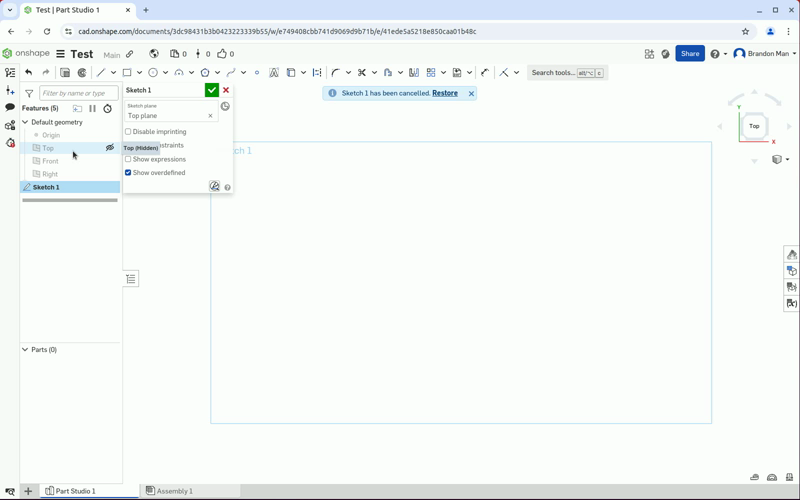
mouse_move(73, 352)
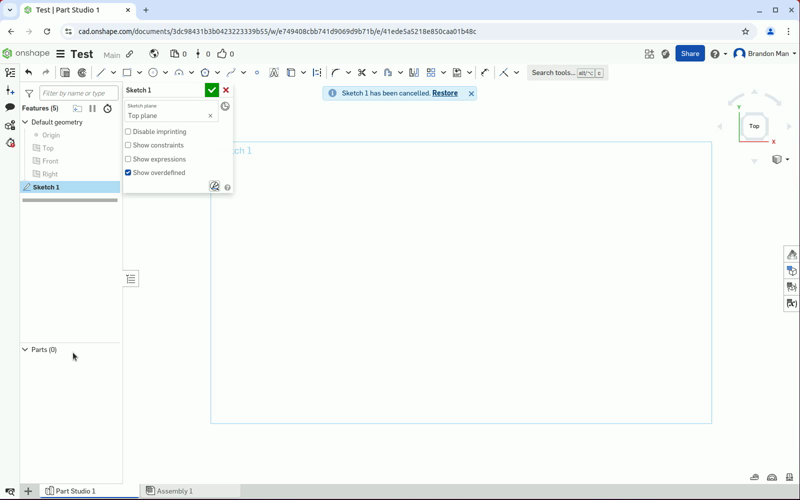
key(y)
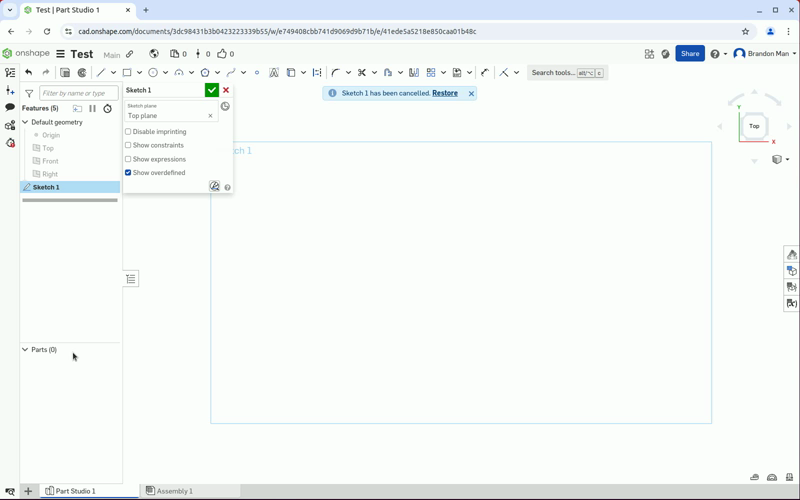
key(c)
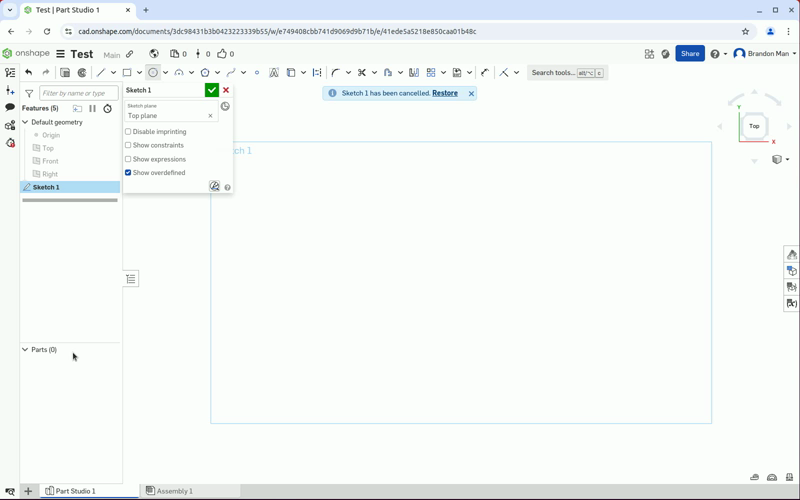
key_down(shift)
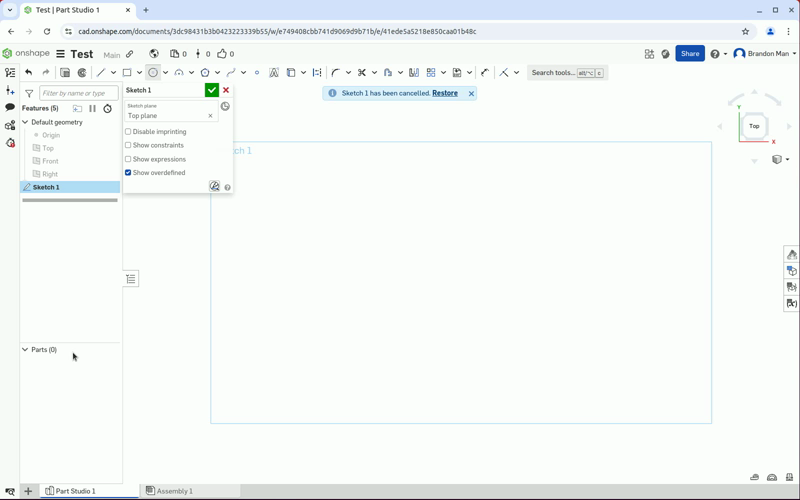
mouse_move(460, 282)
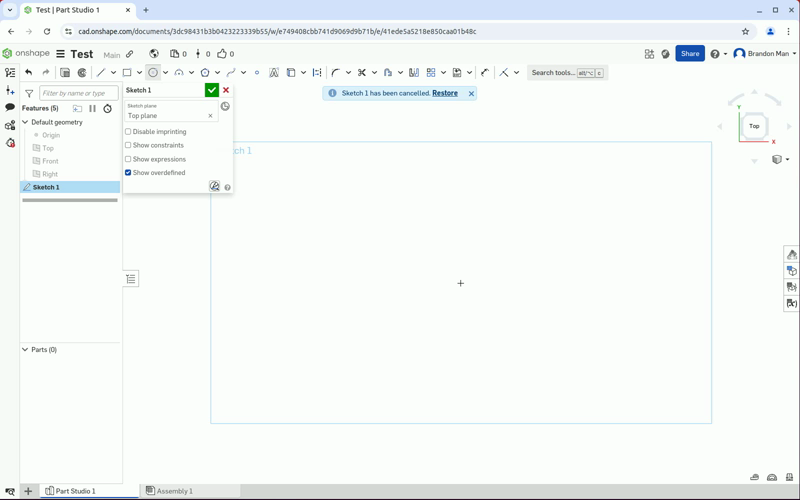
click(460, 282)
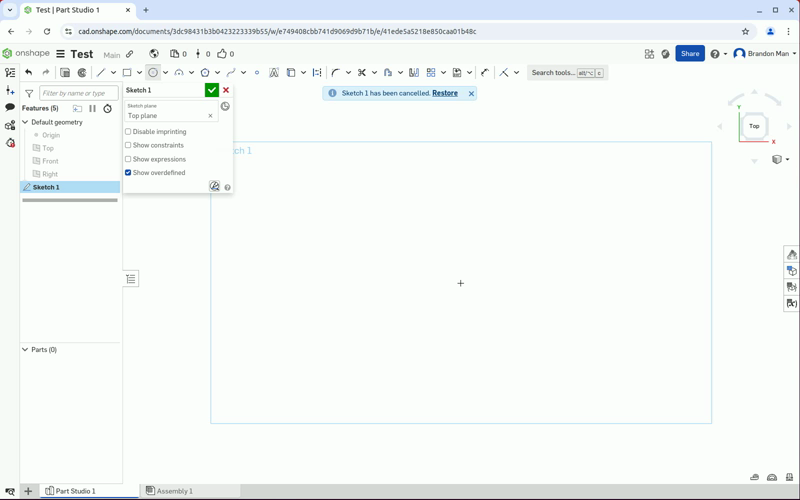
key_up(shift)
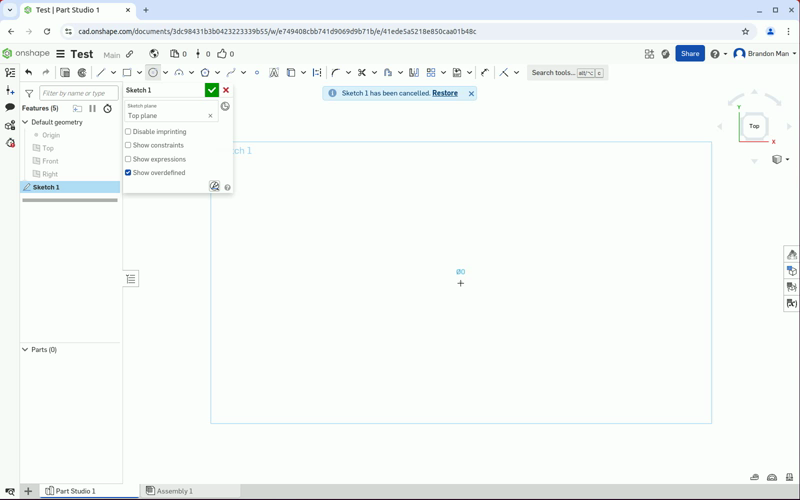
mouse_move(534, 282)
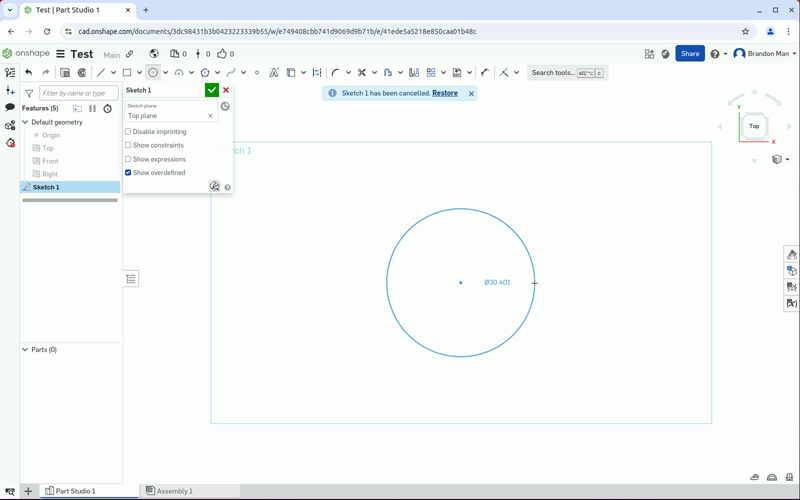
click(534, 282)
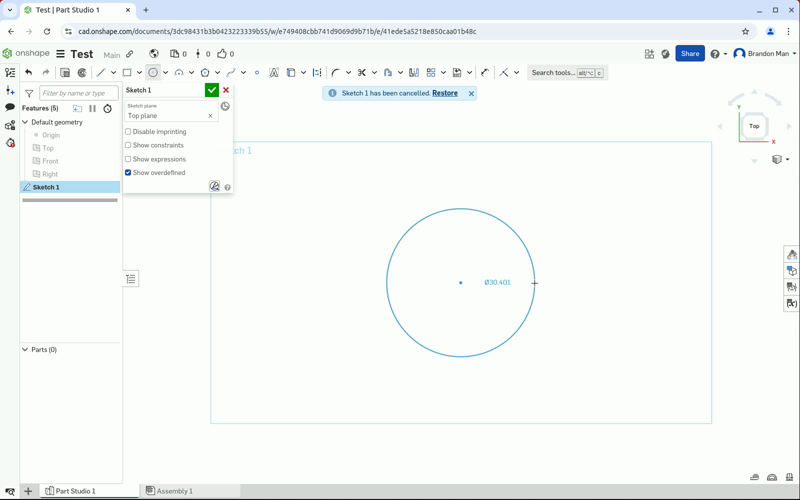
key(esc)
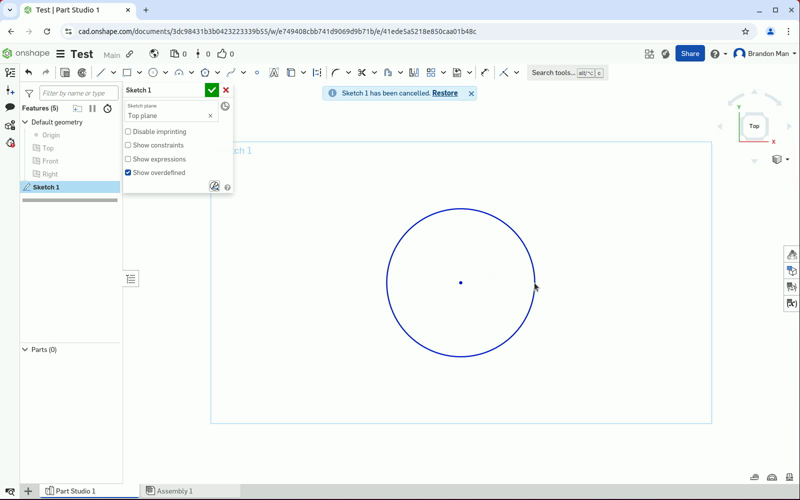
mouse_move(444, 256)
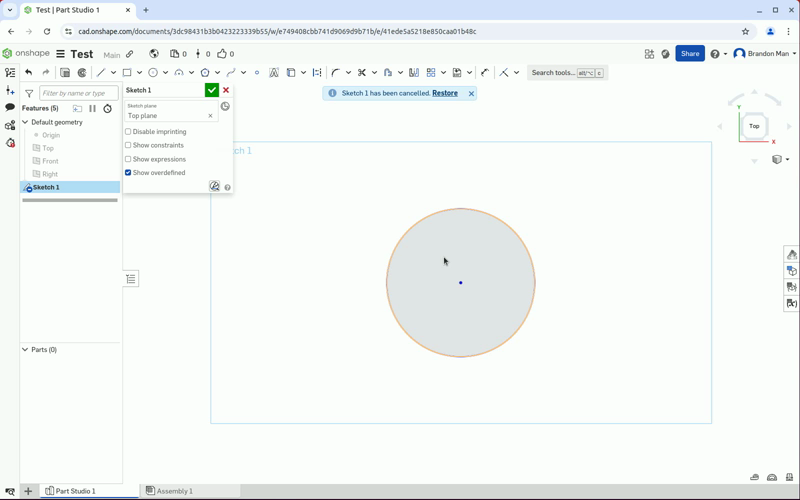
click(444, 256)
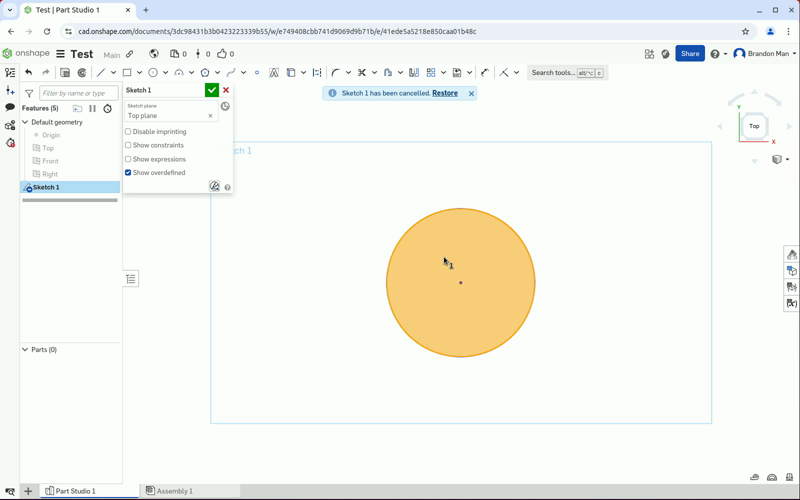
mouse_move(73, 352)
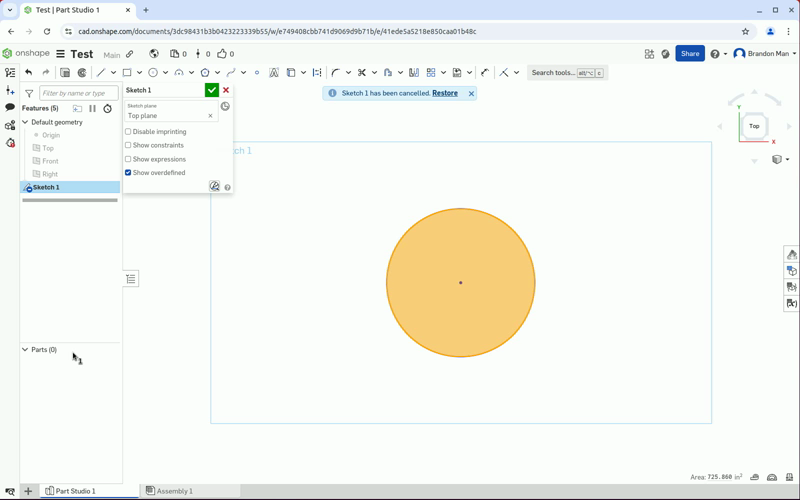
key(shift+y)
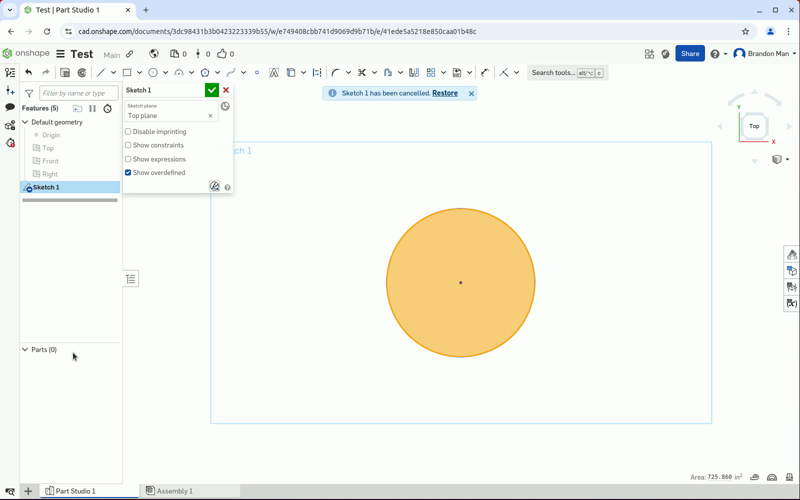
key(shift+e)
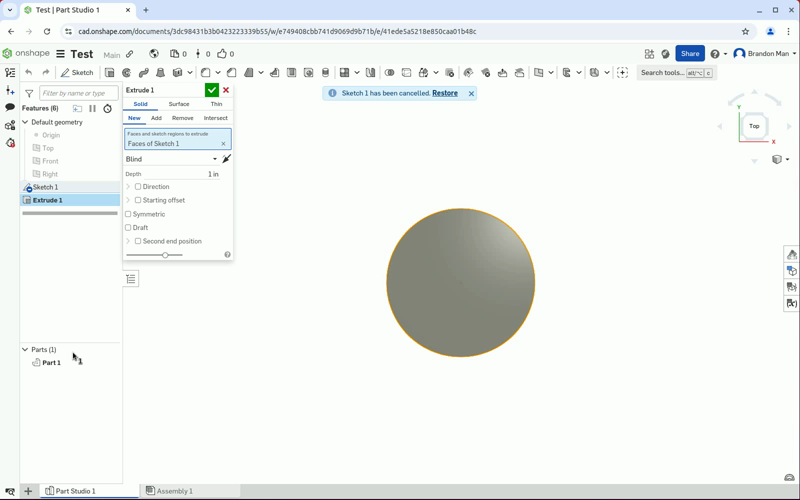
mouse_move(143, 106)
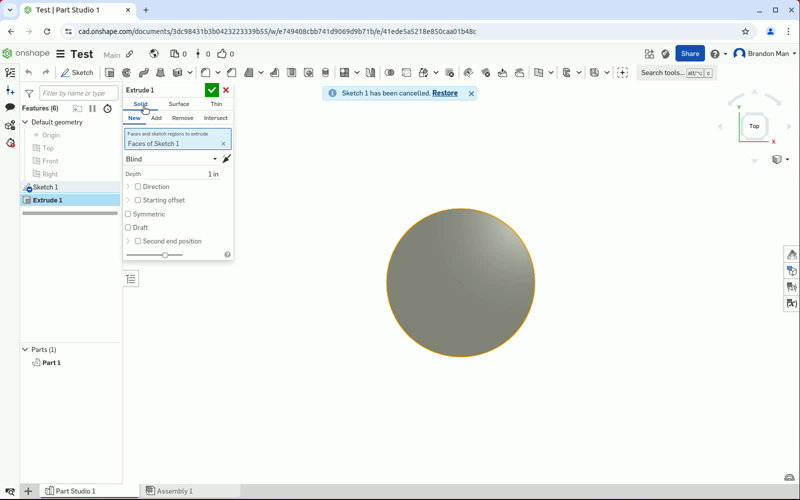
click(143, 106)
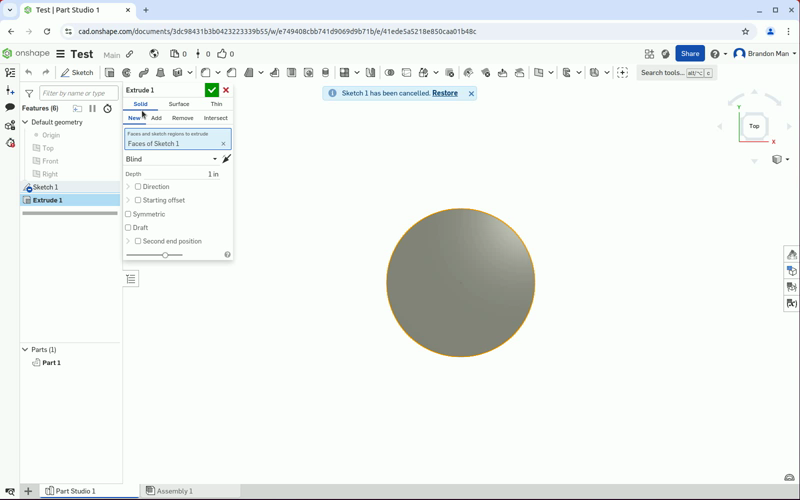
mouse_move(137, 120)
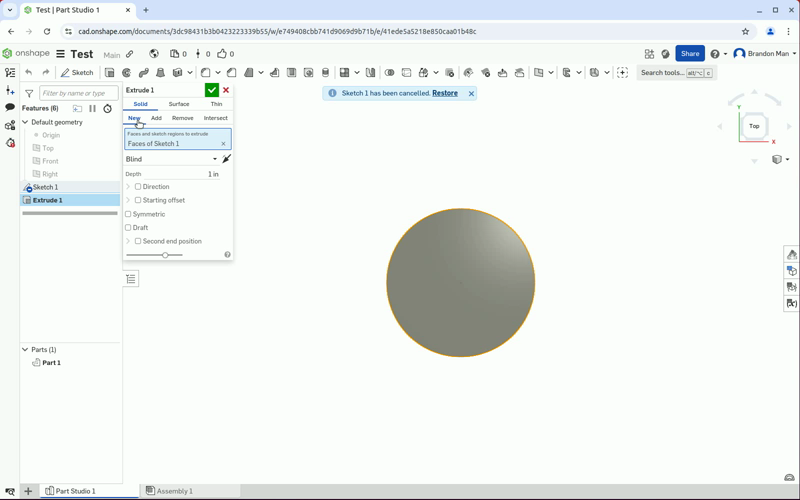
click(137, 120)
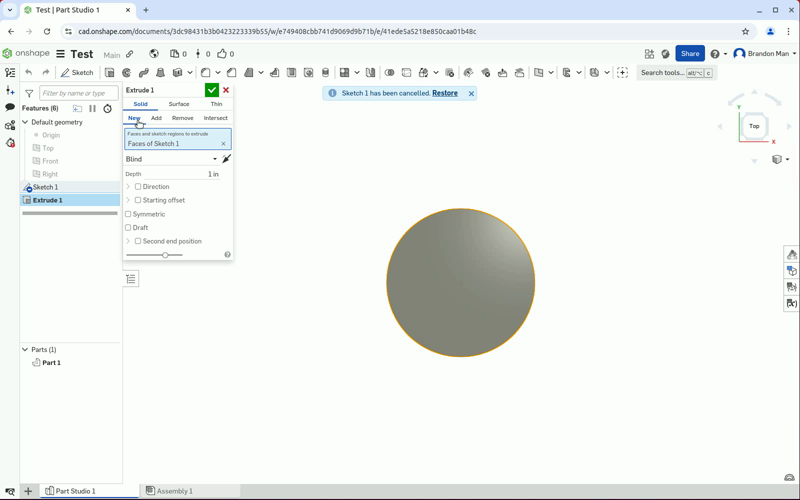
key(tab, 4)
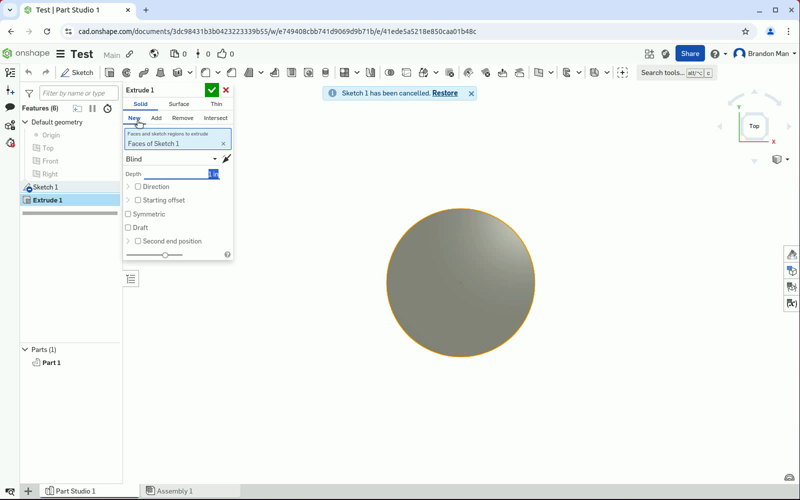
text(23.108)
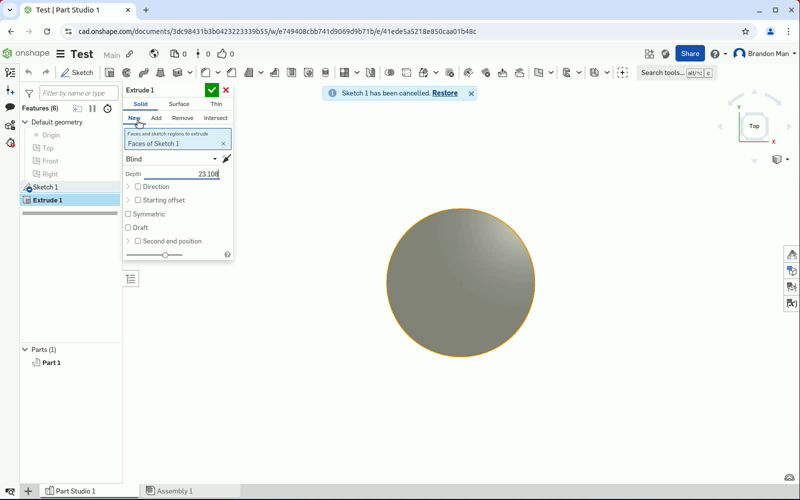
key(enter)
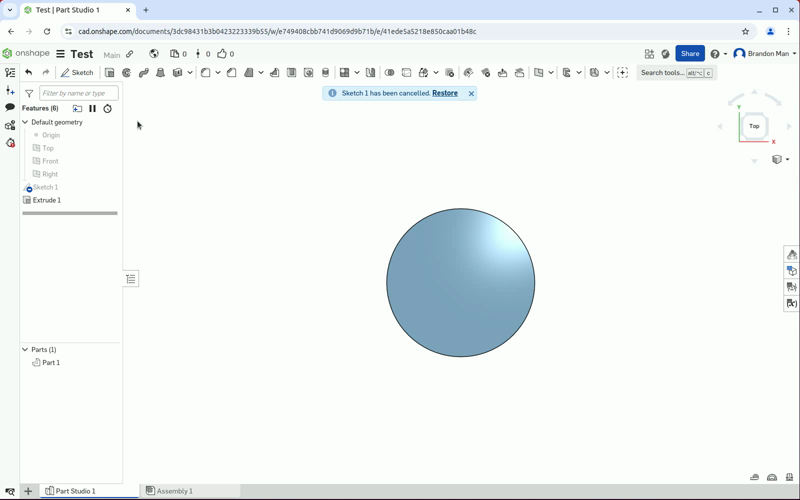
key(shift+h)
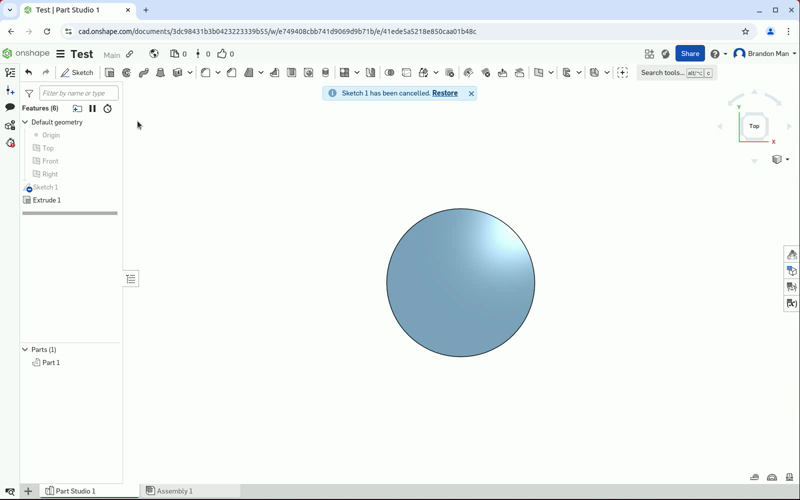
key(shift+h)
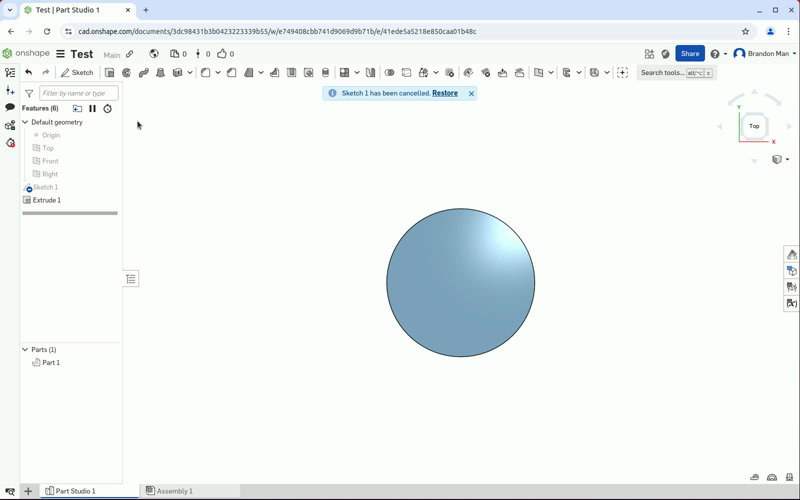
mouse_move(73, 189)
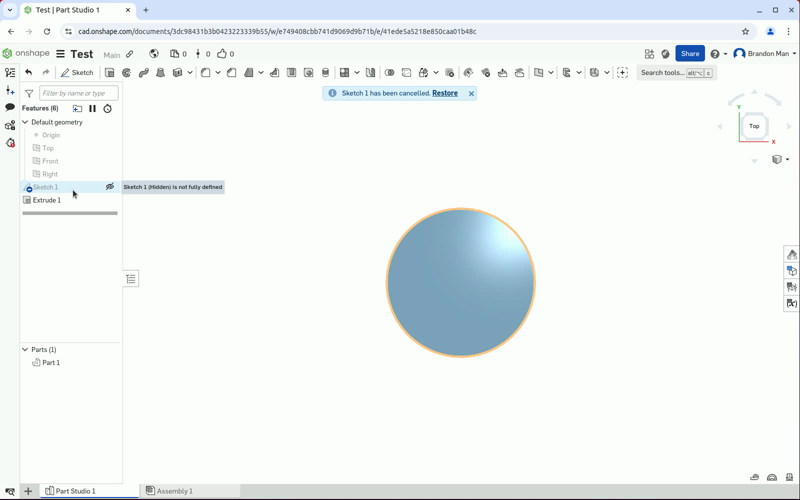
click(73, 189)
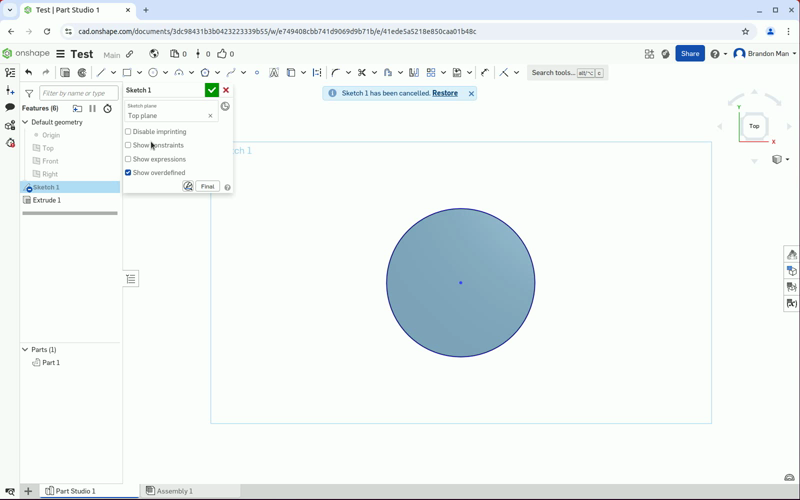
mouse_move(229, 92)
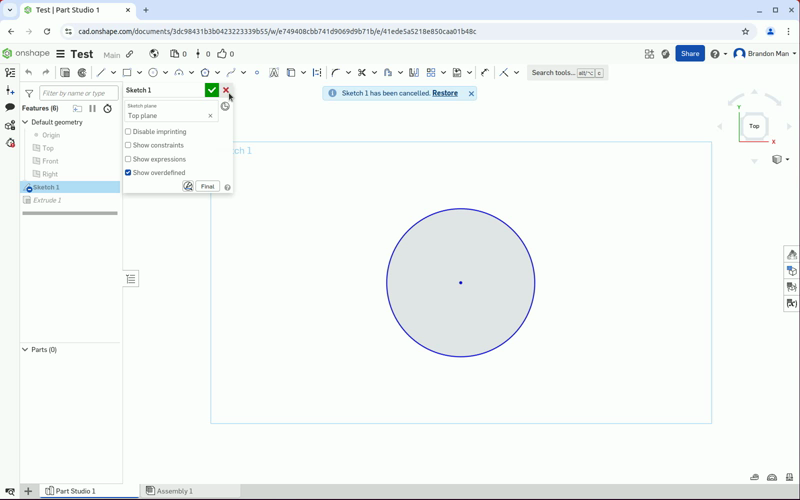
click(229, 92)
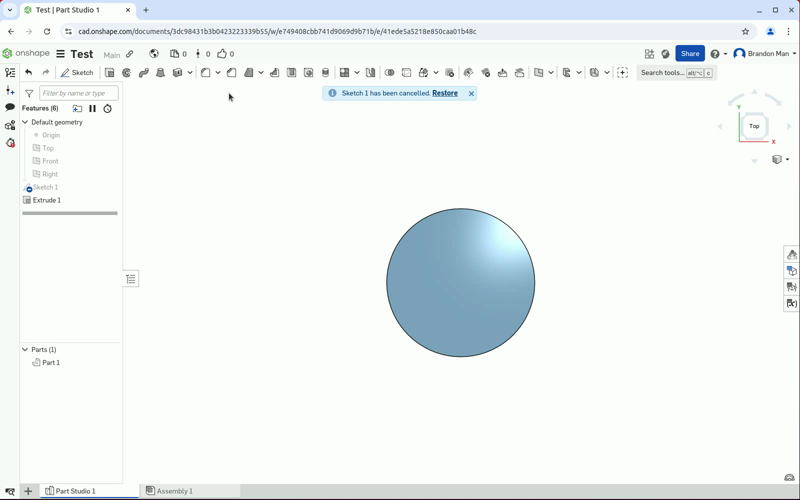
mouse_move(541, 75)
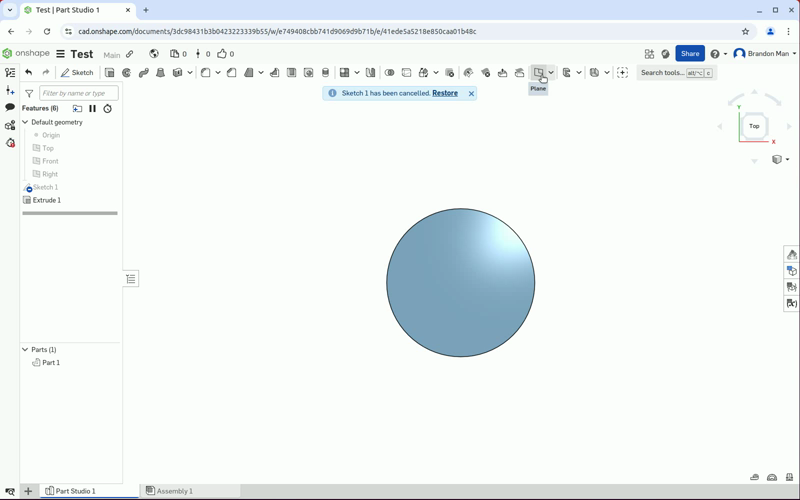
click(541, 75)
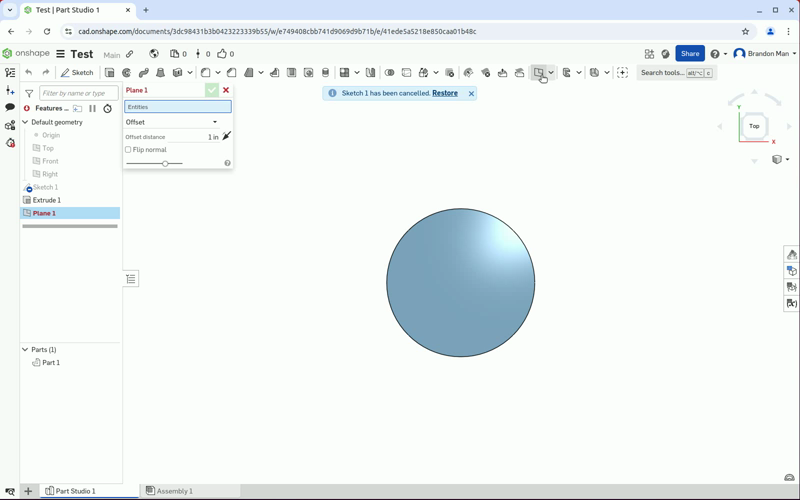
mouse_move(73, 150)
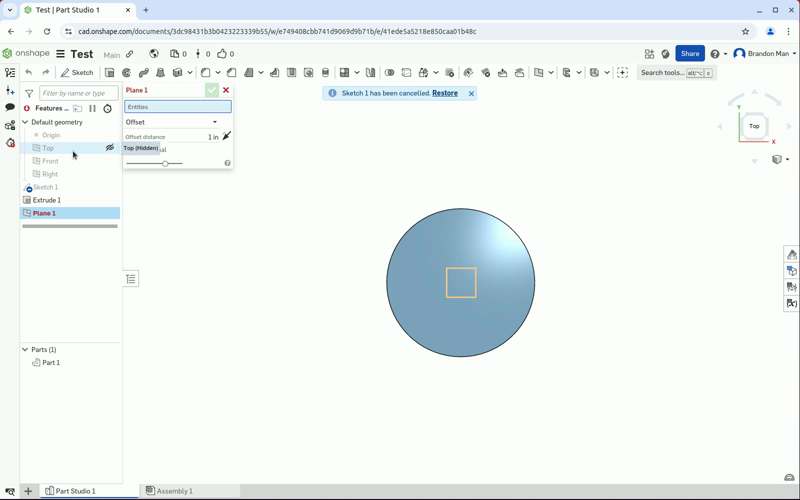
click(73, 150)
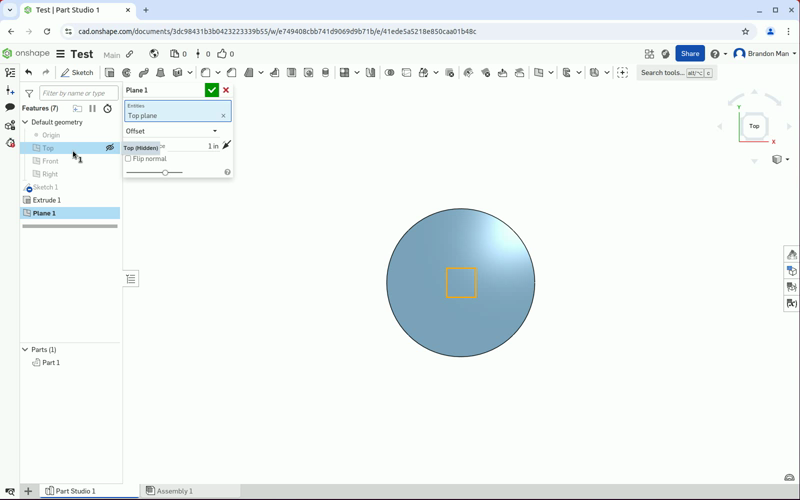
key(tab, 2)
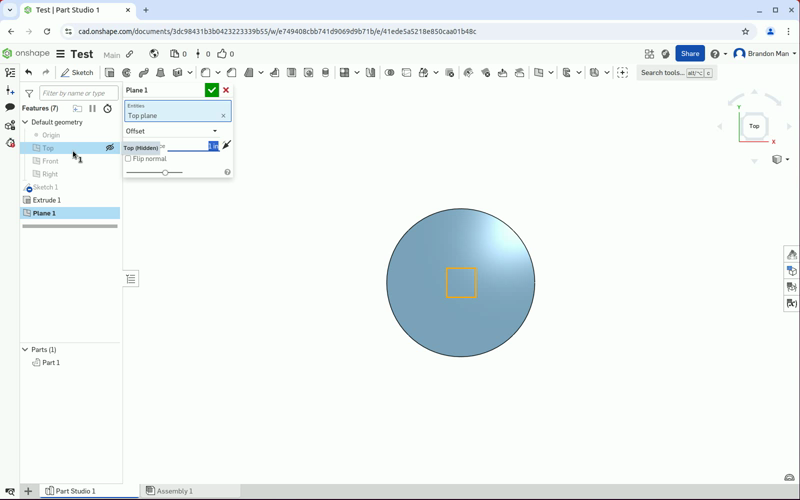
text(23.108)
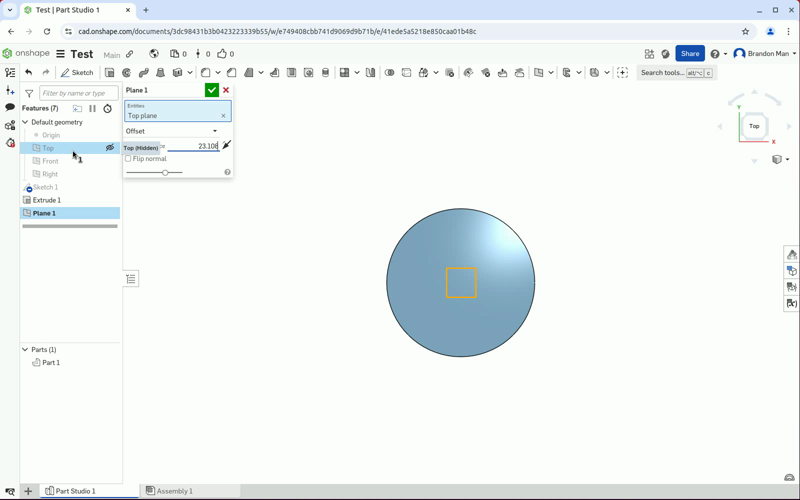
key(enter, 2)
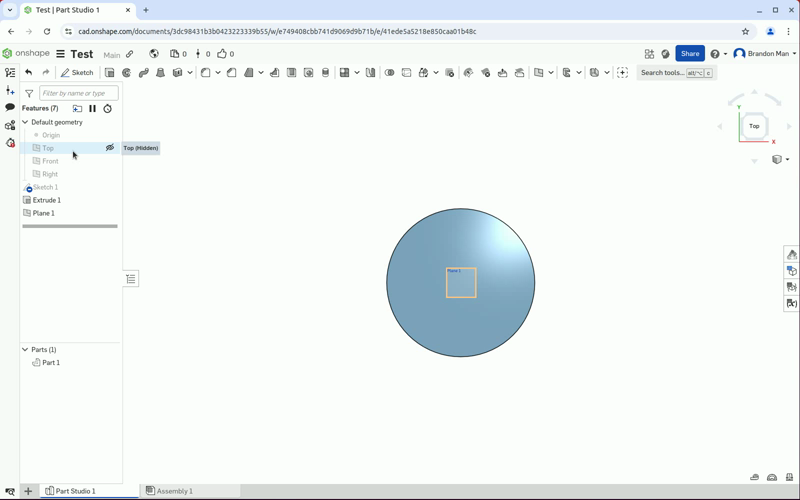
key(shift+s)
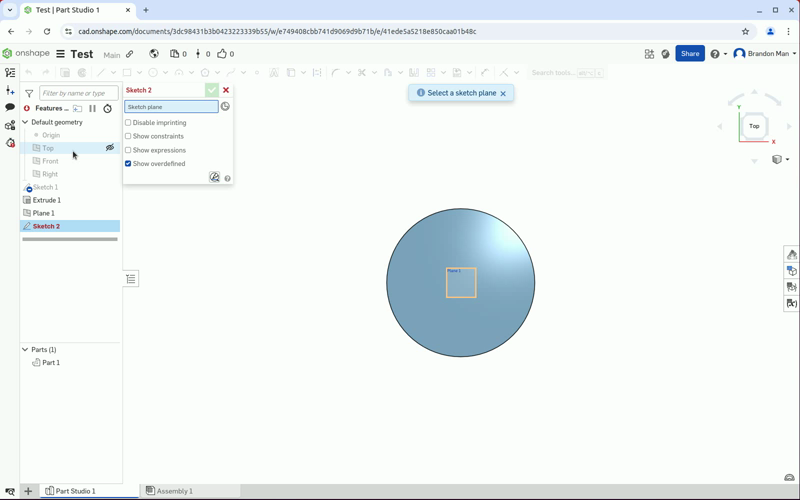
mouse_move(73, 215)
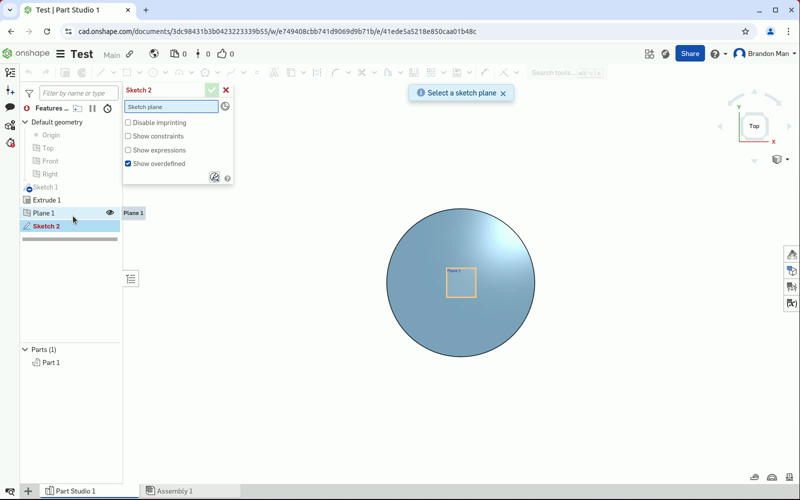
click(73, 215)
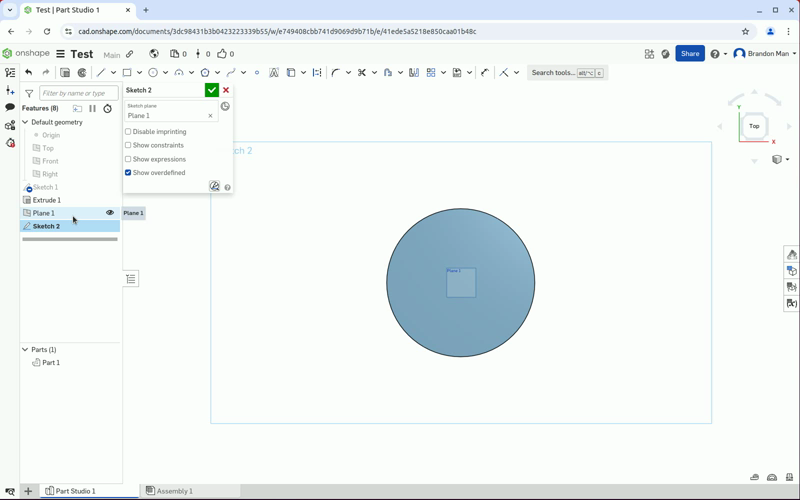
mouse_move(73, 352)
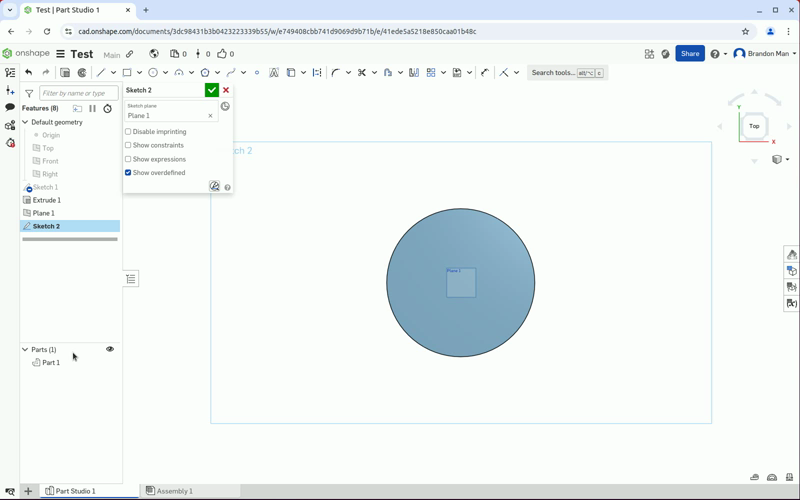
key(y)
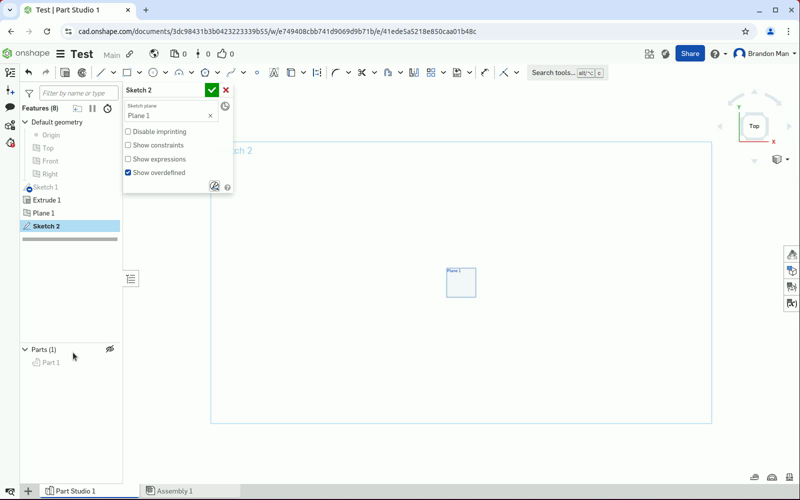
key(c)
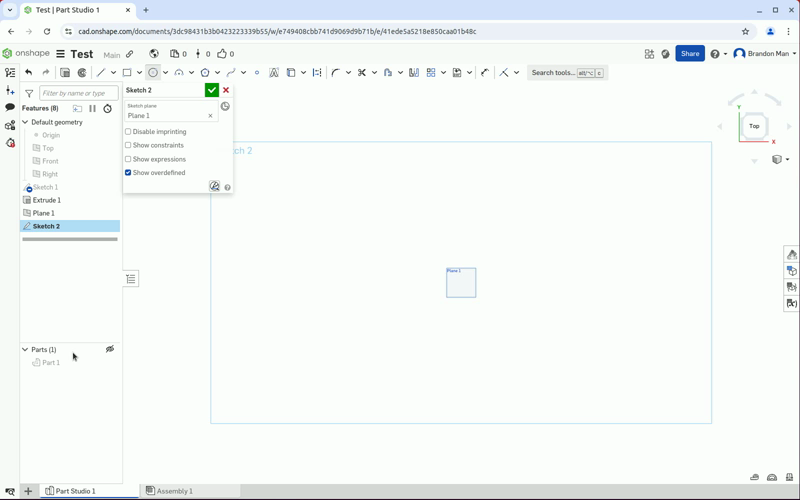
key_down(shift)
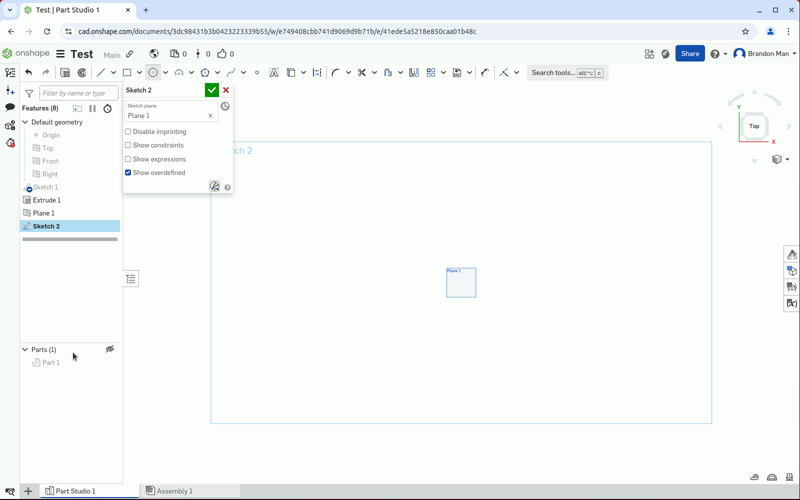
mouse_move(461, 282)
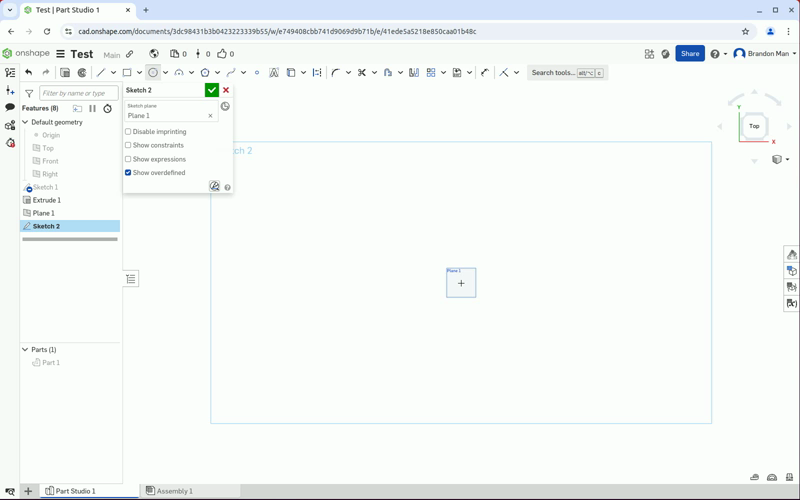
click(461, 282)
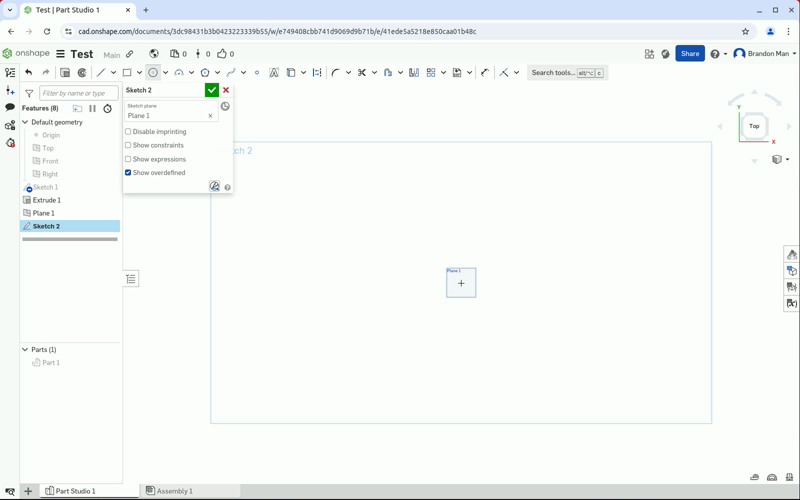
key_up(shift)
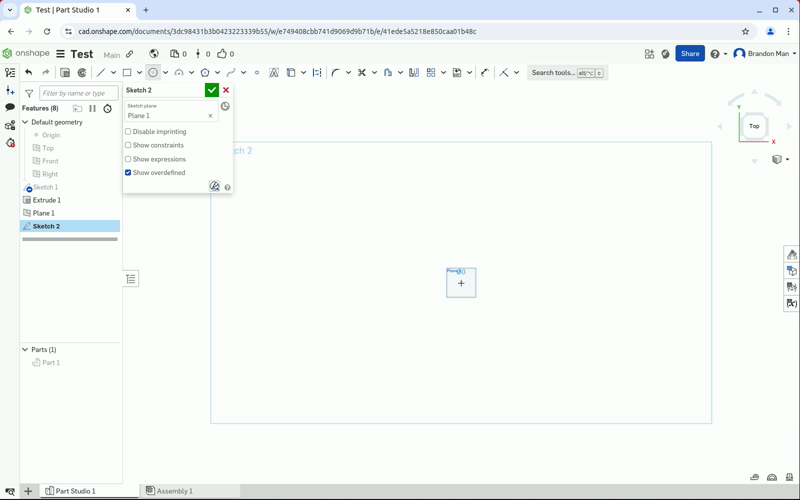
mouse_move(501, 282)
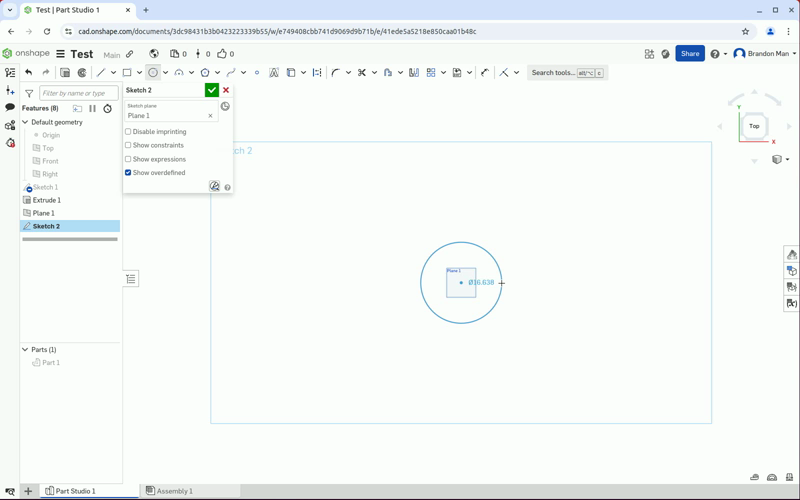
click(501, 282)
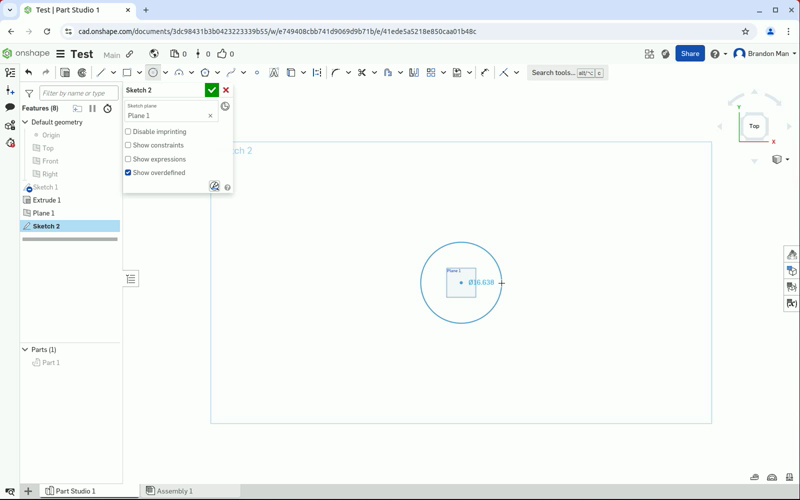
key(esc)
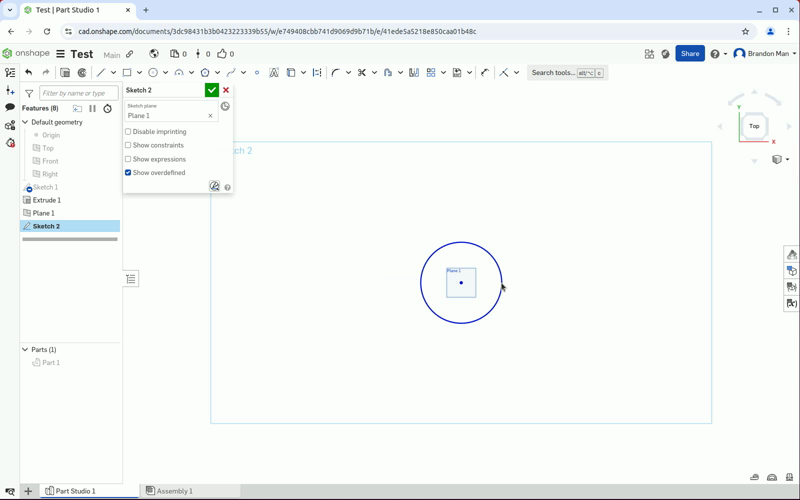
mouse_move(464, 251)
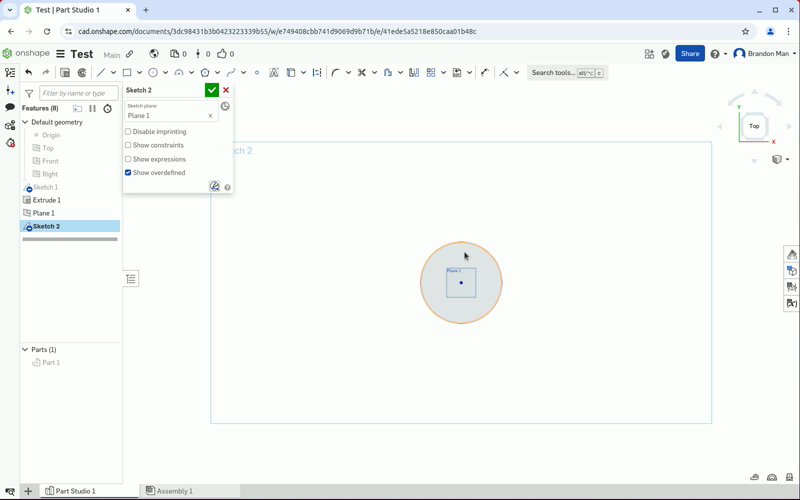
click(464, 251)
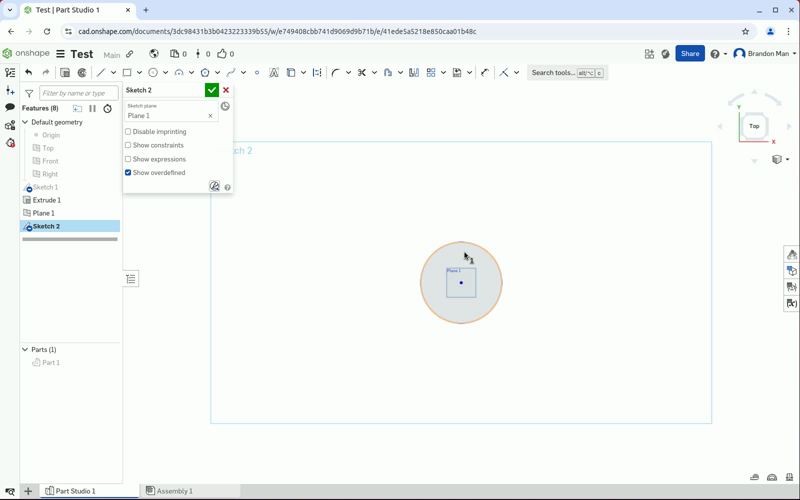
mouse_move(73, 352)
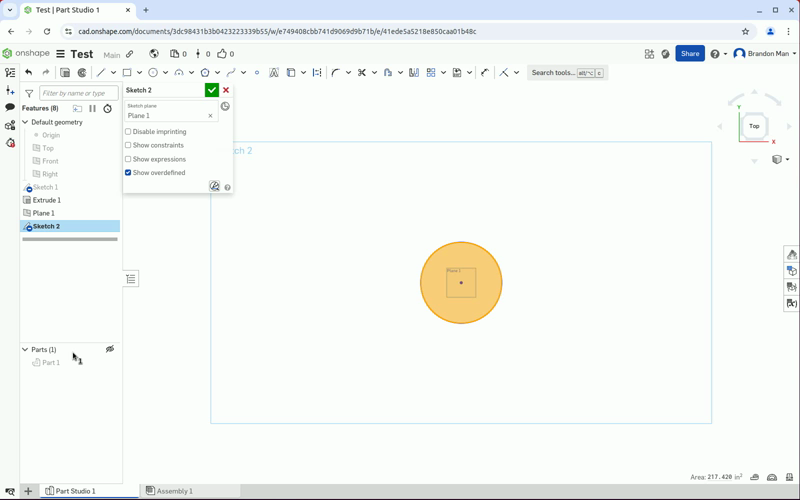
key(shift+y)
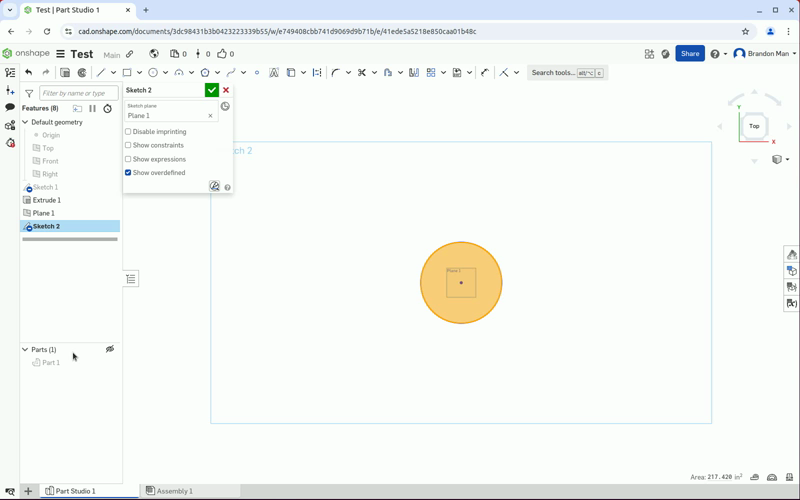
key(shift+e)
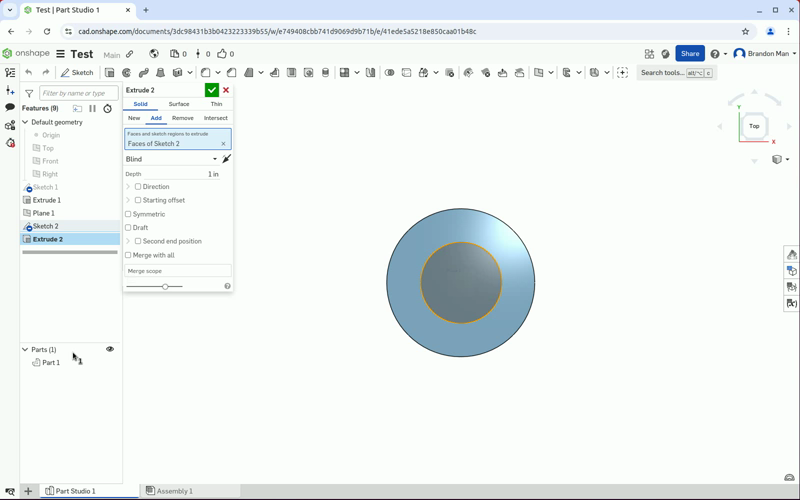
mouse_move(143, 106)
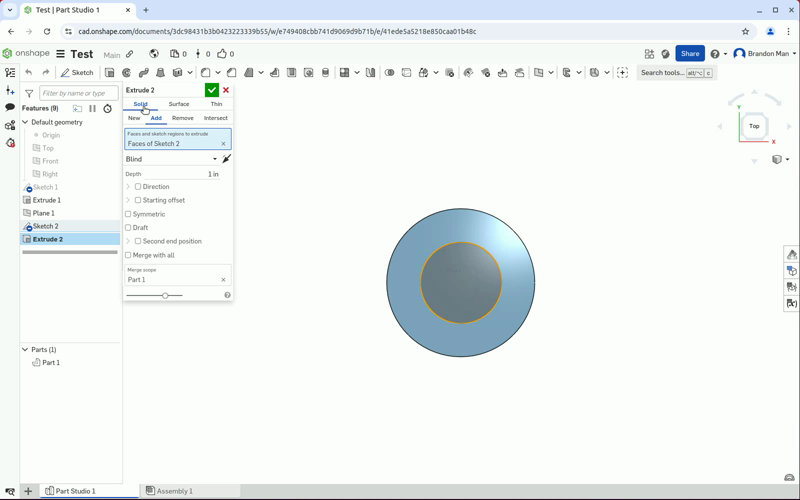
click(143, 106)
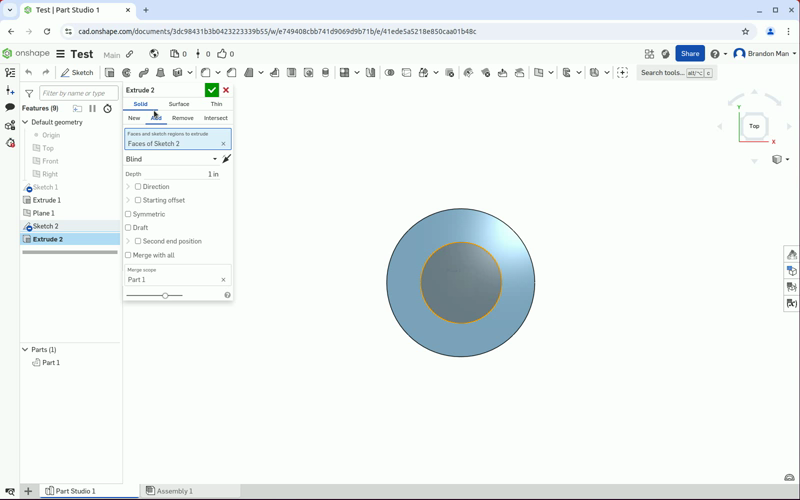
mouse_move(186, 120)
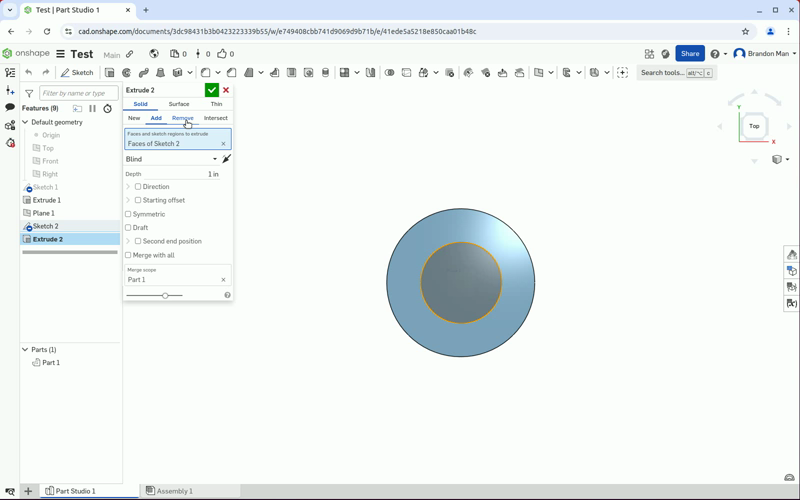
click(186, 120)
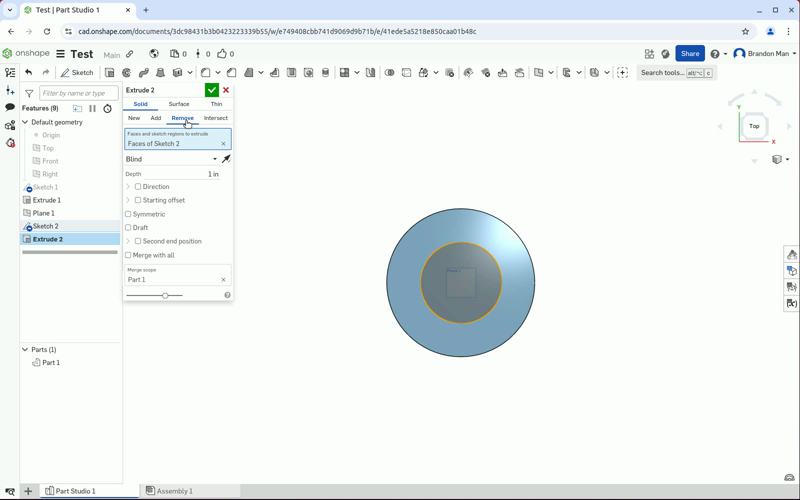
key(tab, 4)
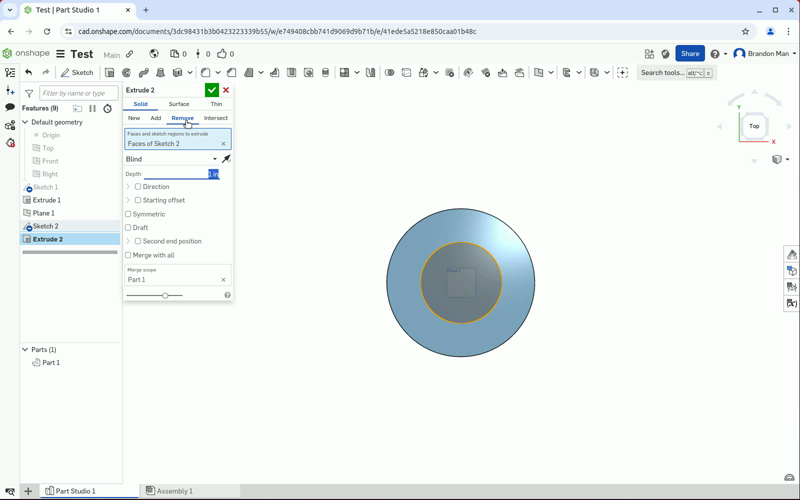
text(27.682)
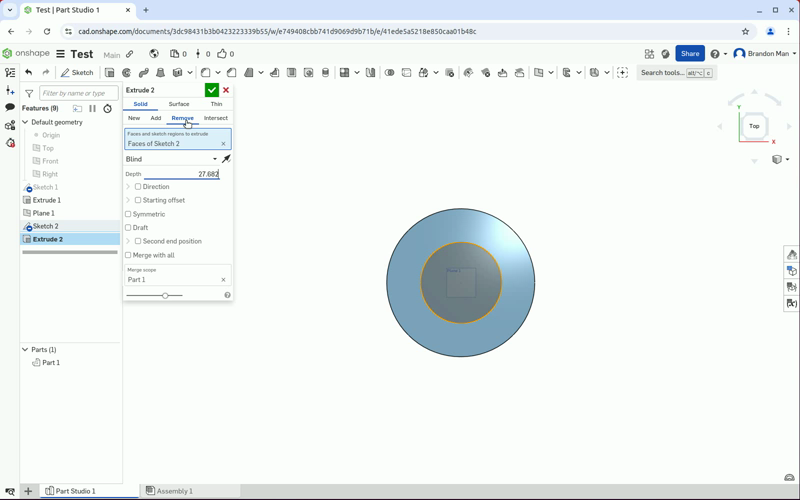
key(tab, 6)
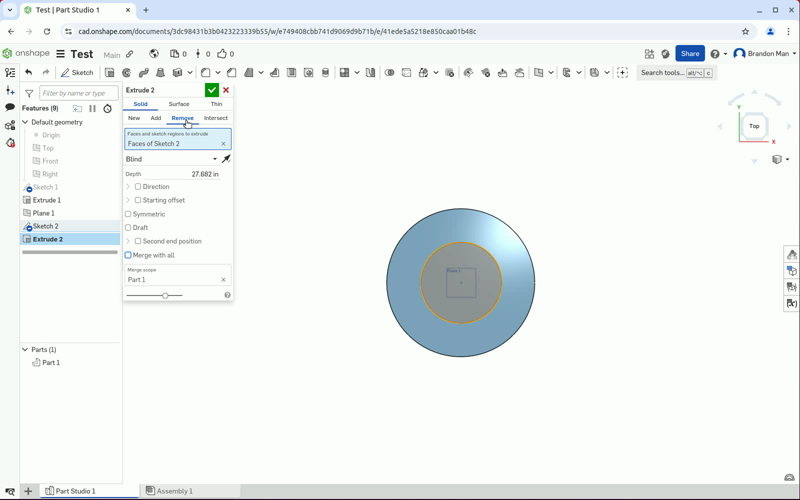
key(space)
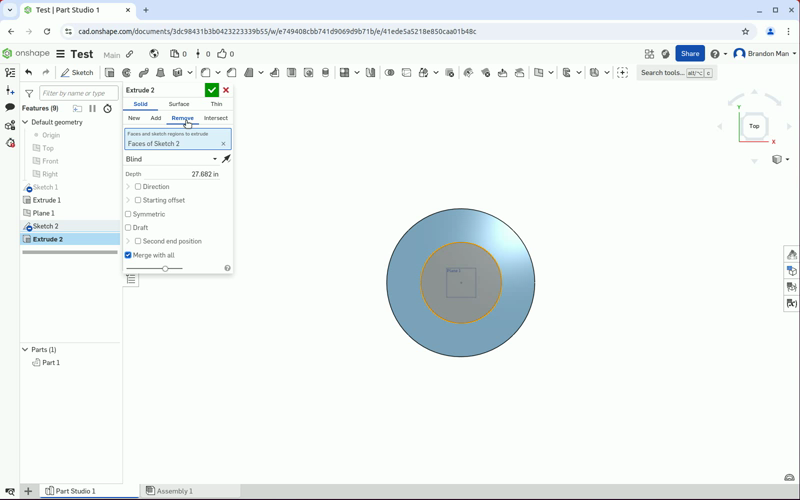
key(enter)
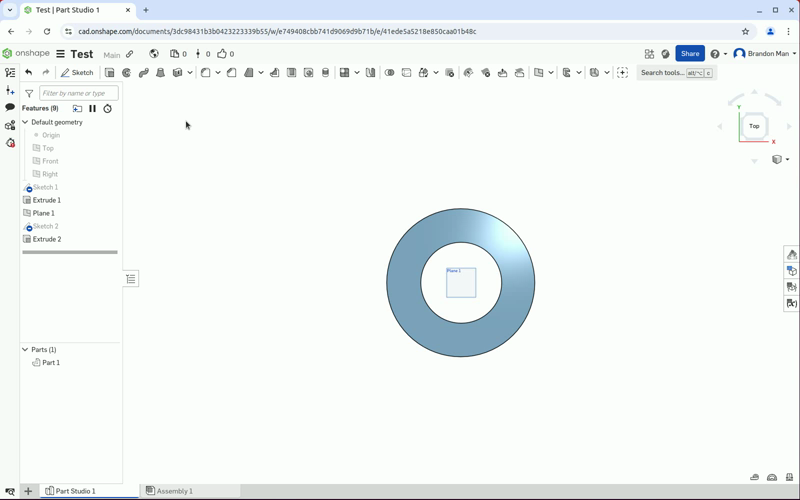
key(shift+h)
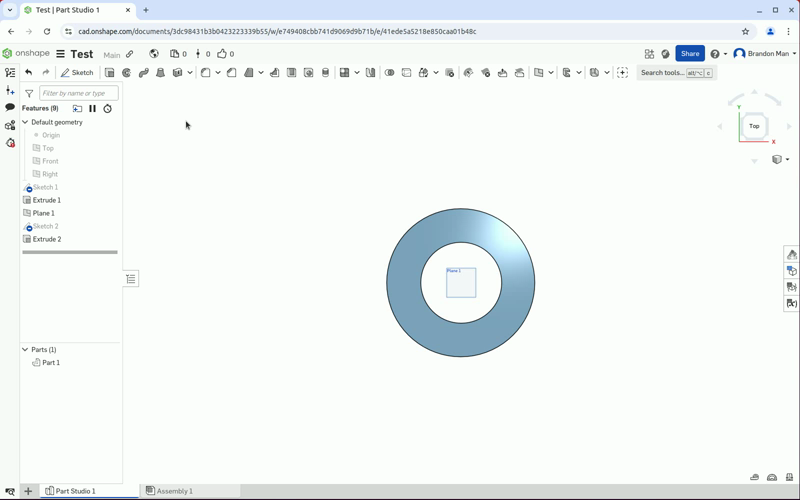
key(shift+h)
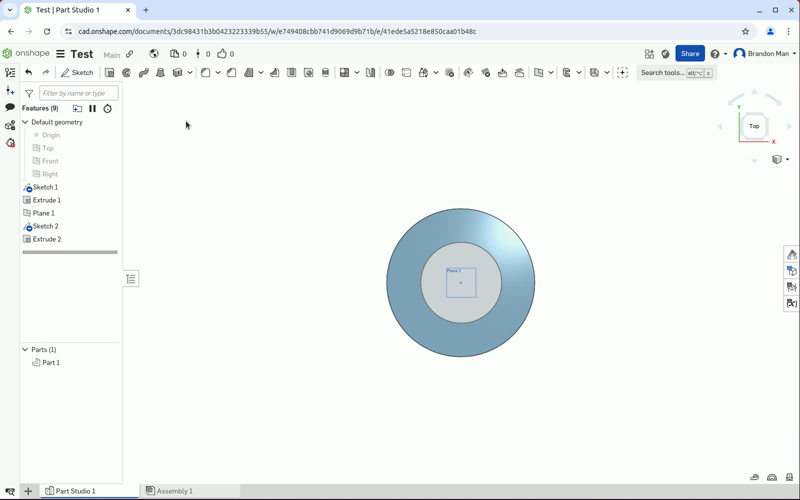
key(shift+7)
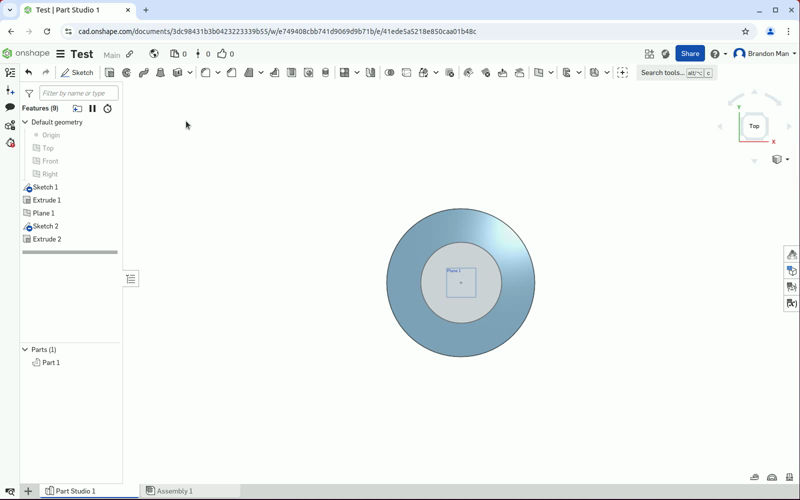
key(up, 3)
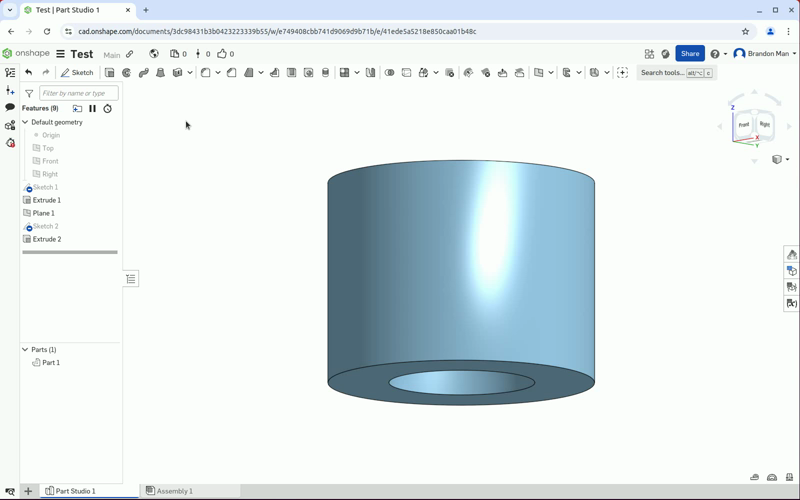
key(left, 3)
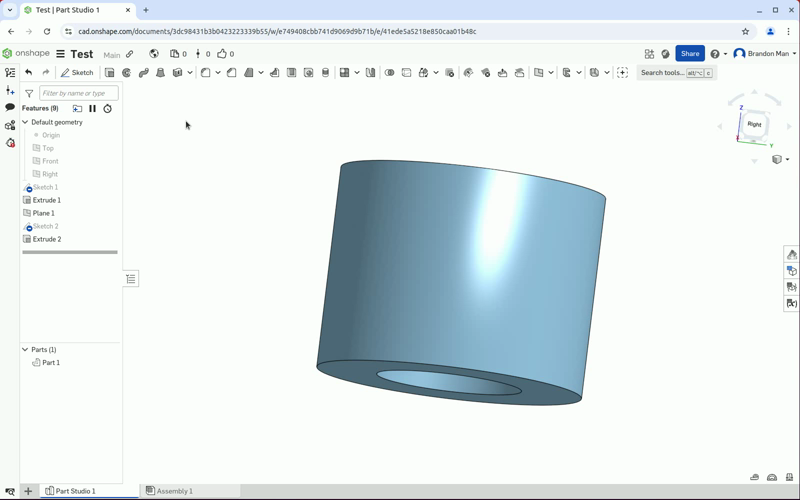
key(right, 3)
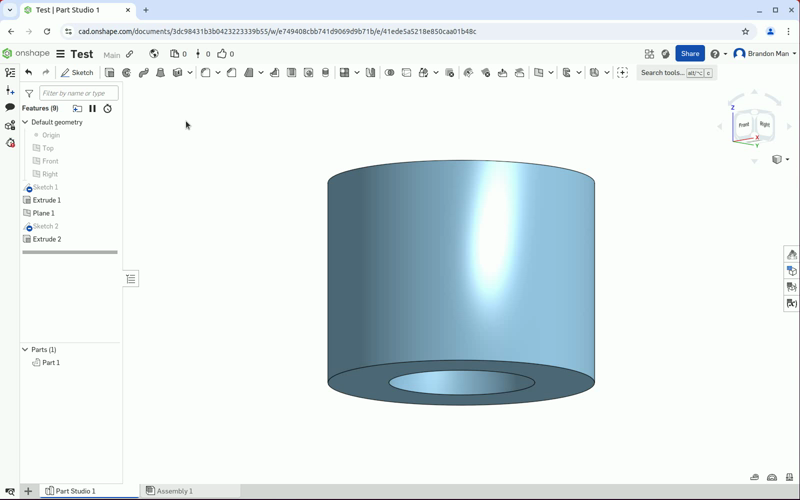
key(down, 3)
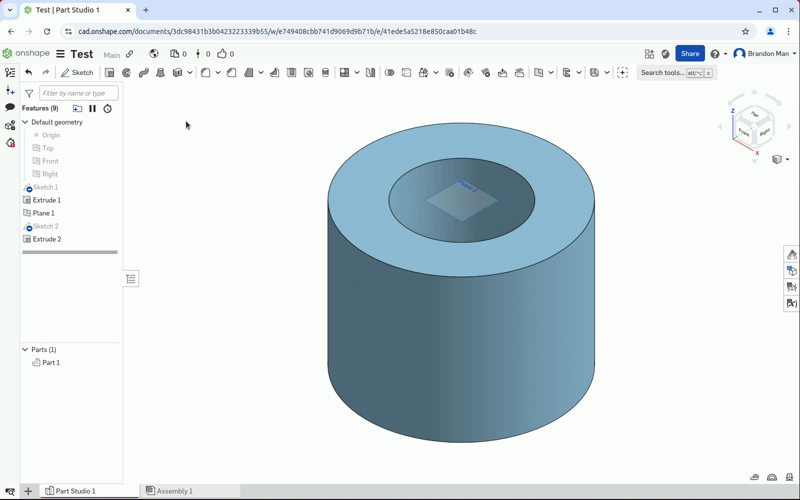
mouse_move(73, 189)
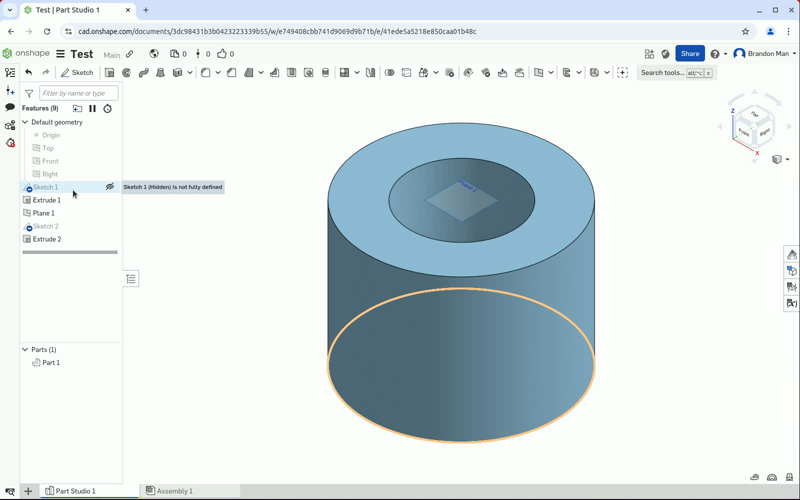
click(73, 189)